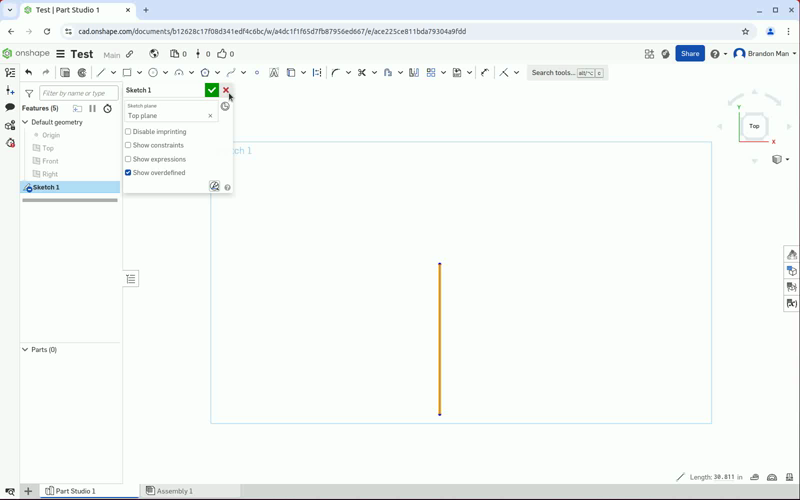
key(shift+h)
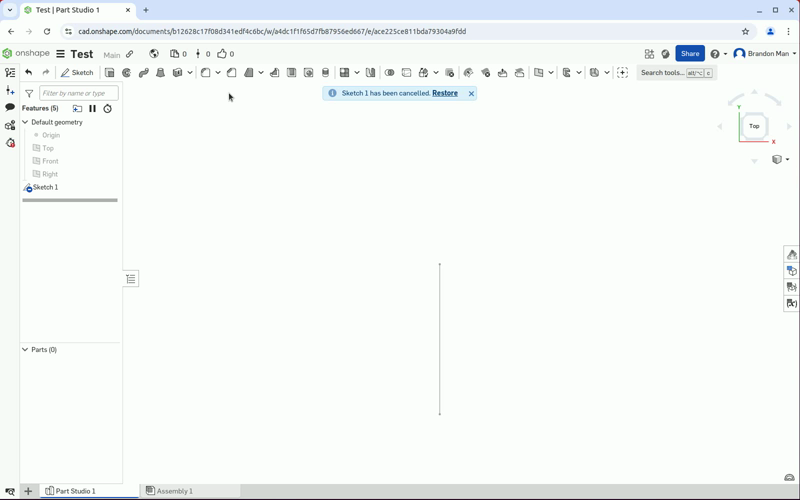
mouse_move(73, 352)
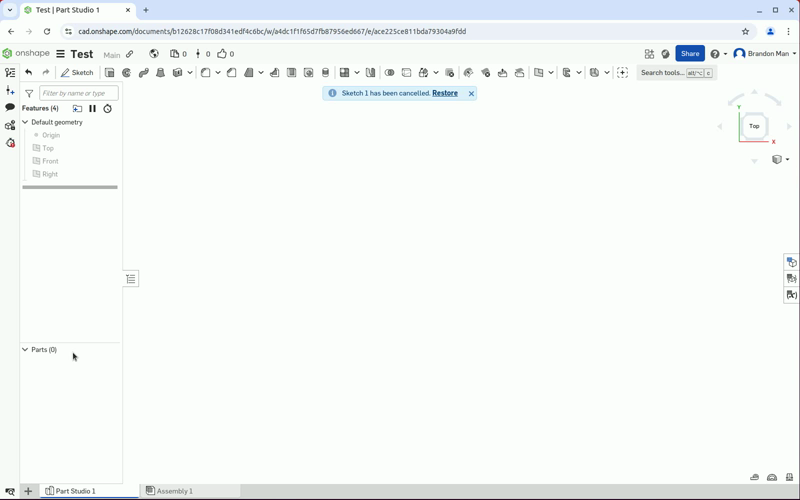
key(y)
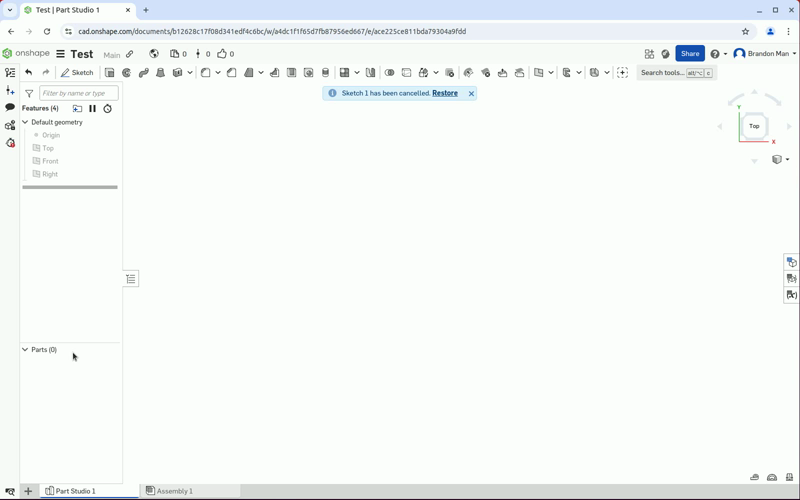
key(shift+p)
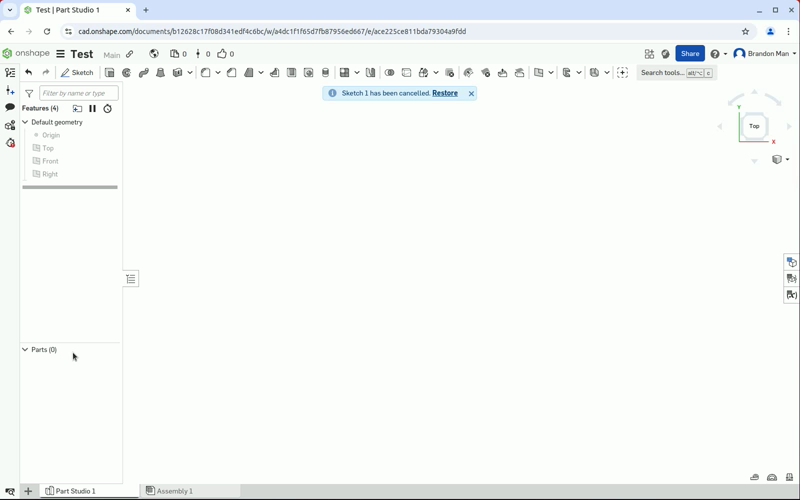
key(space)
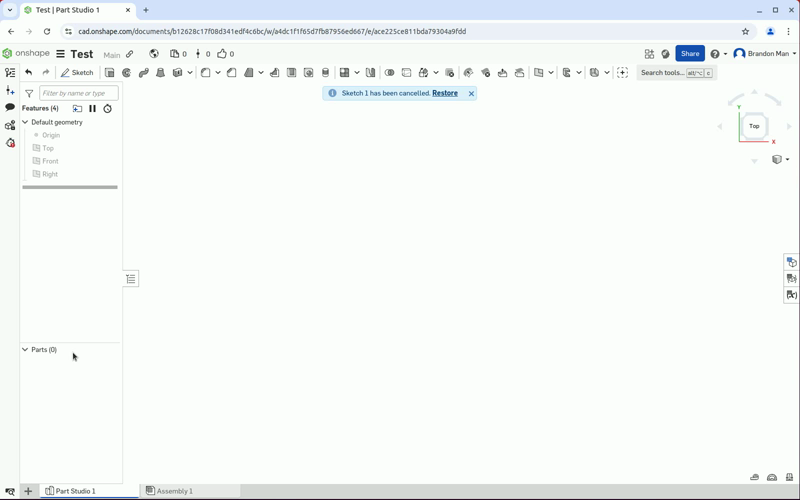
key_down(shift)
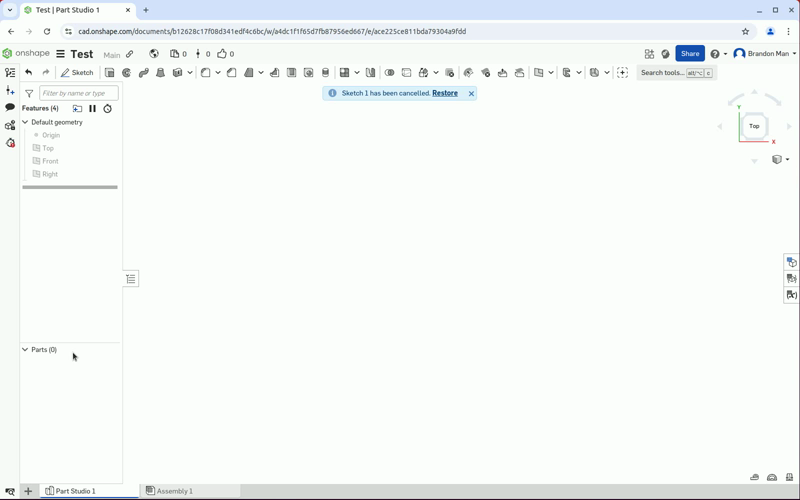
key(up)
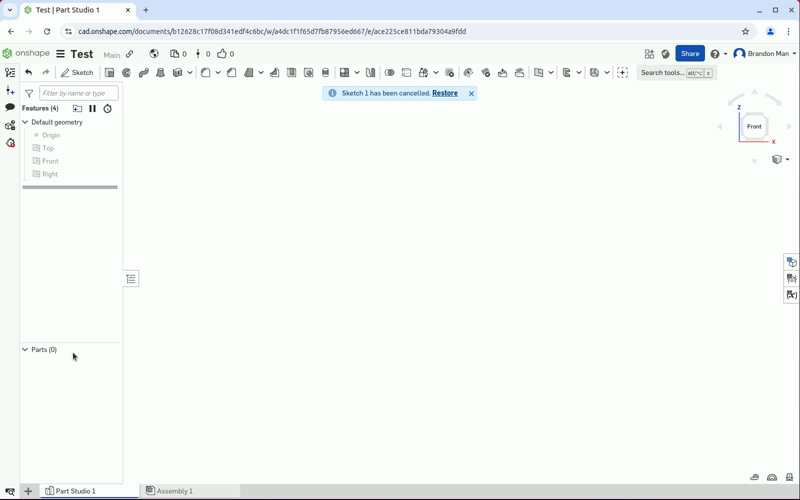
key_up(shift)
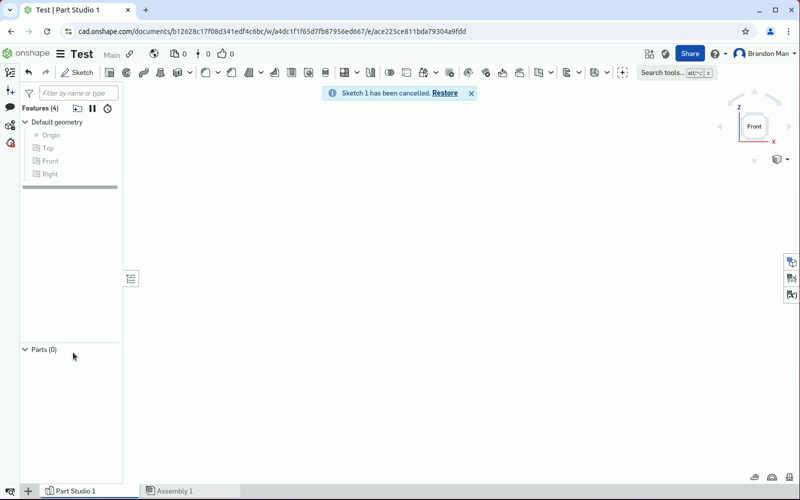
mouse_move(73, 352)
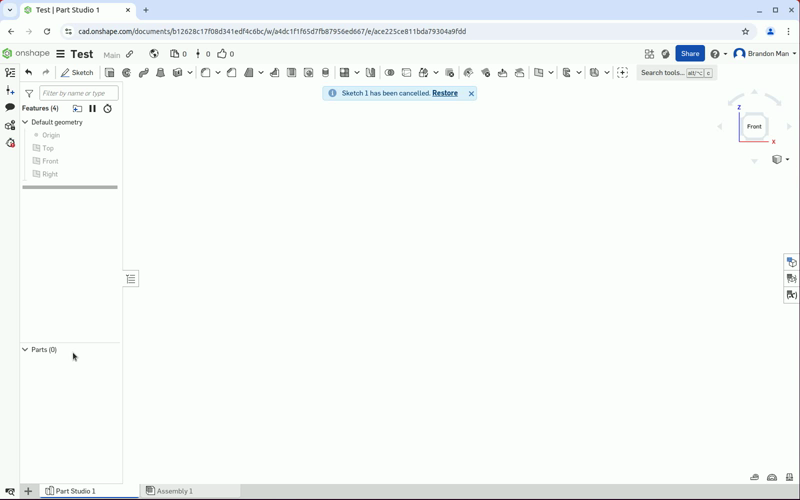
key(shift+y)
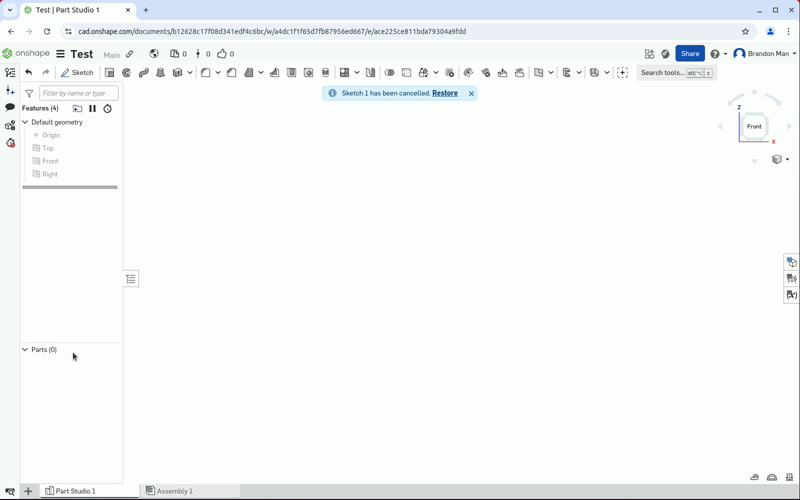
key(shift+s)
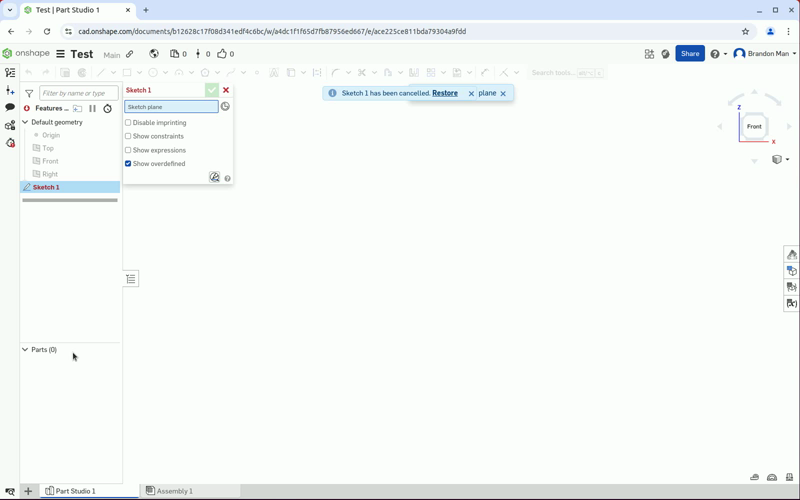
mouse_move(73, 163)
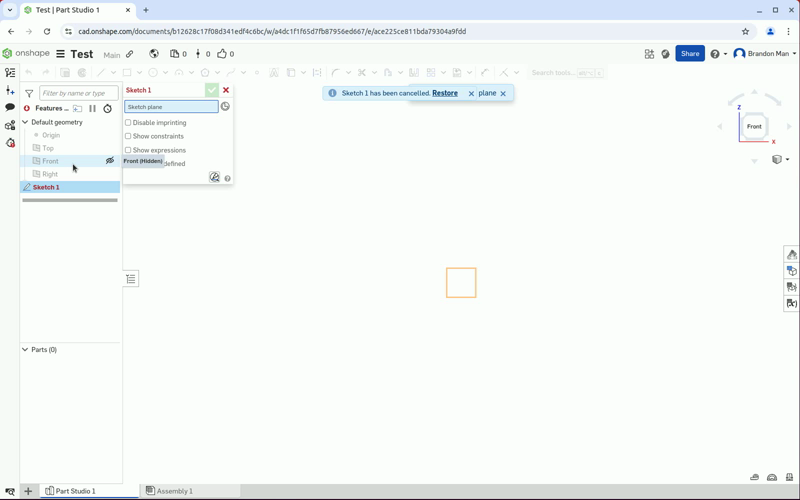
click(73, 163)
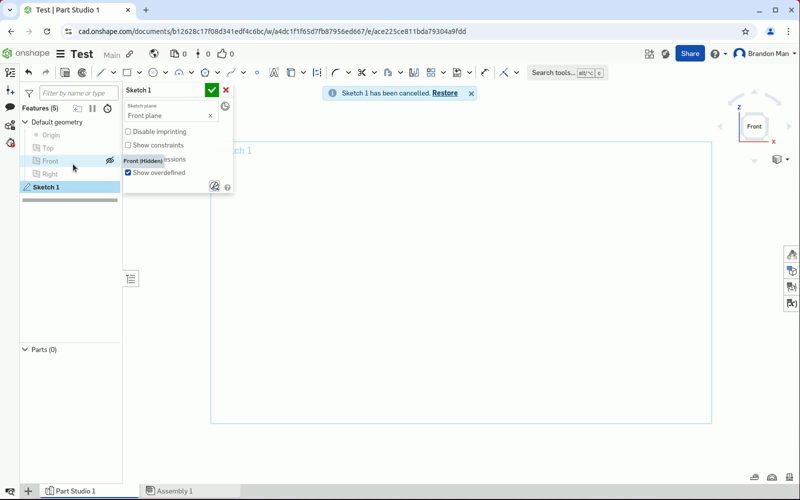
mouse_move(73, 352)
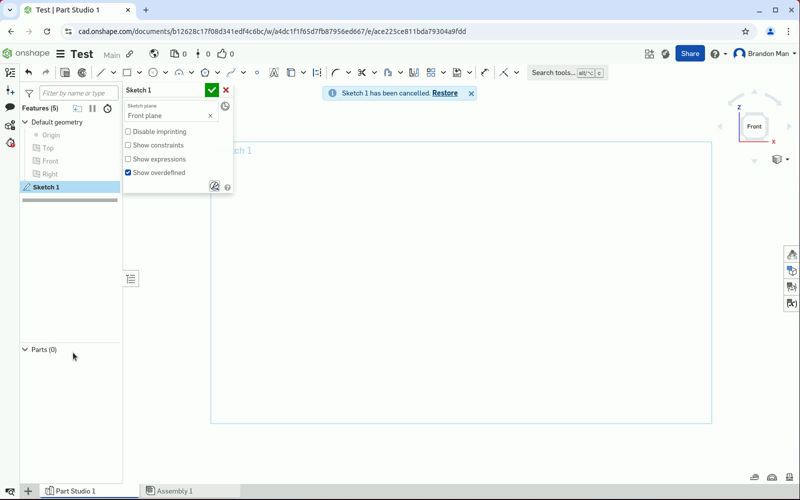
key(y)
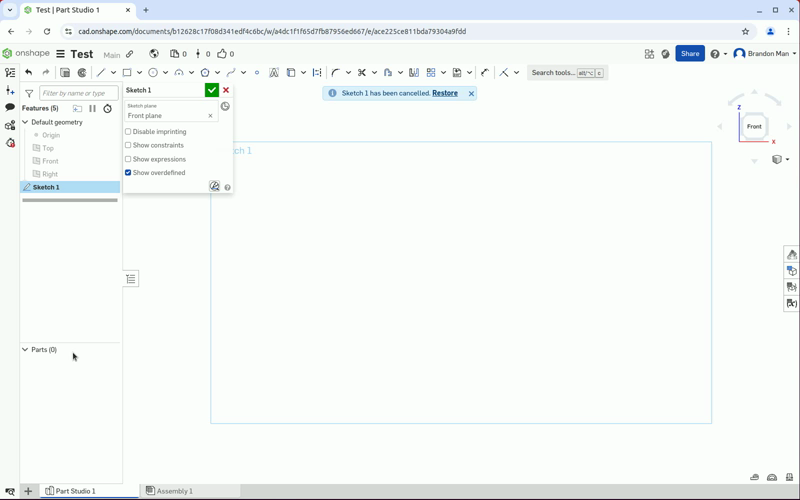
key(c)
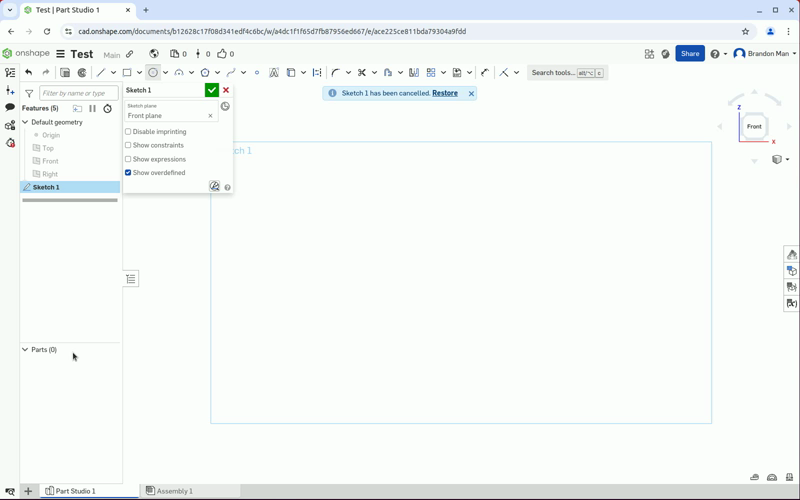
key_down(shift)
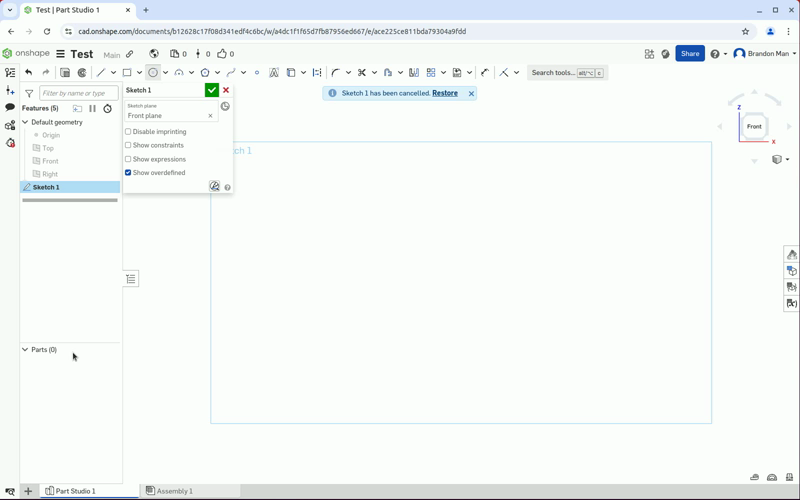
mouse_move(461, 282)
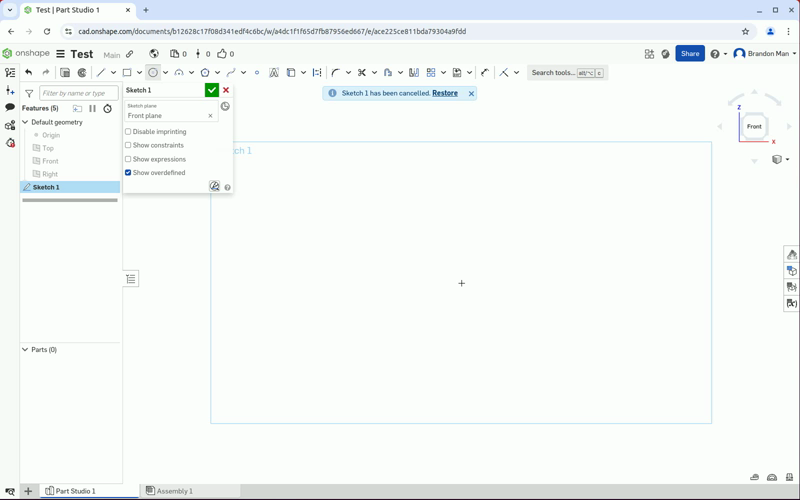
click(461, 282)
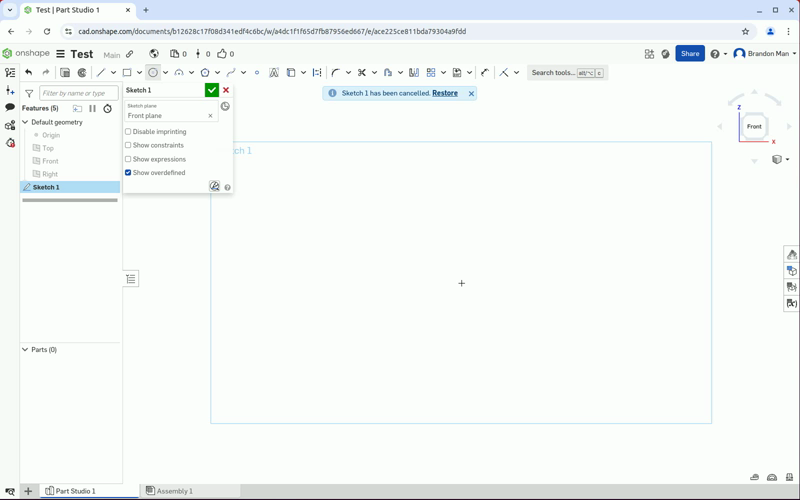
key_up(shift)
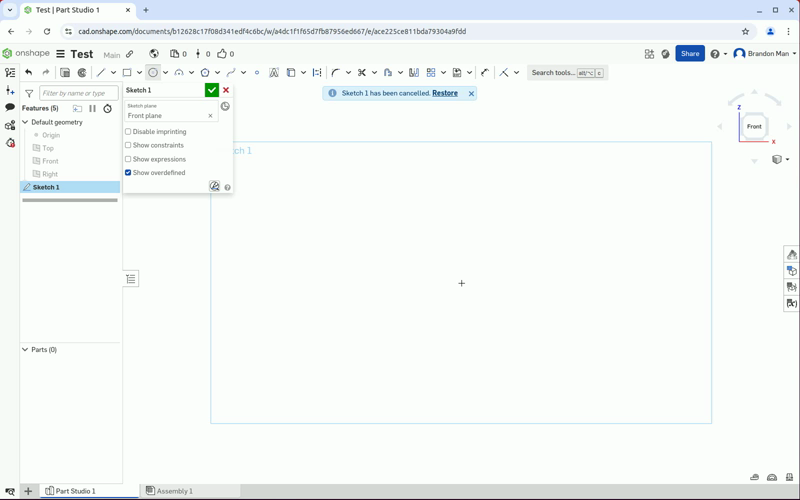
mouse_move(562, 282)
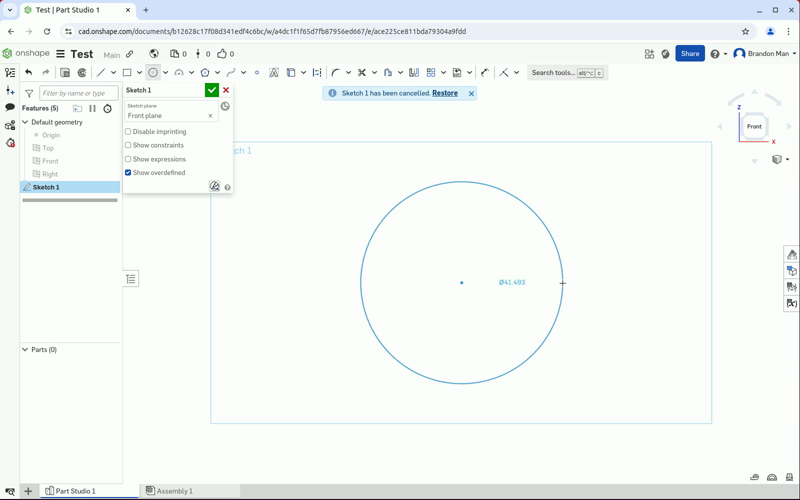
click(562, 282)
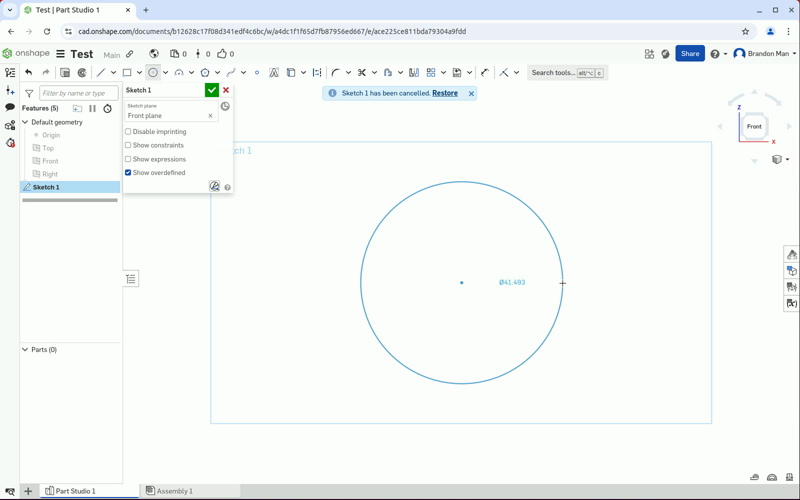
key(esc)
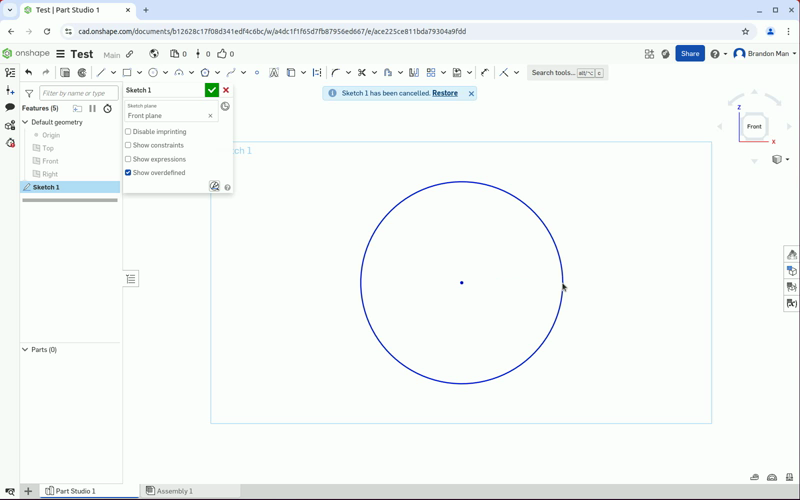
mouse_move(470, 339)
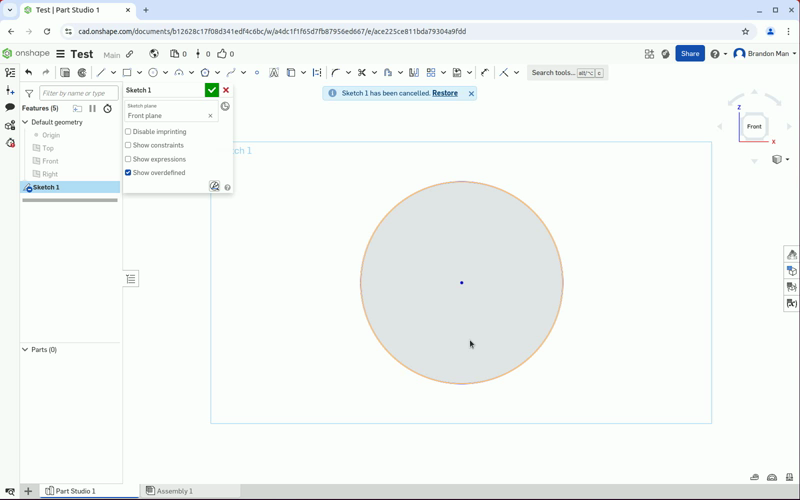
click(470, 339)
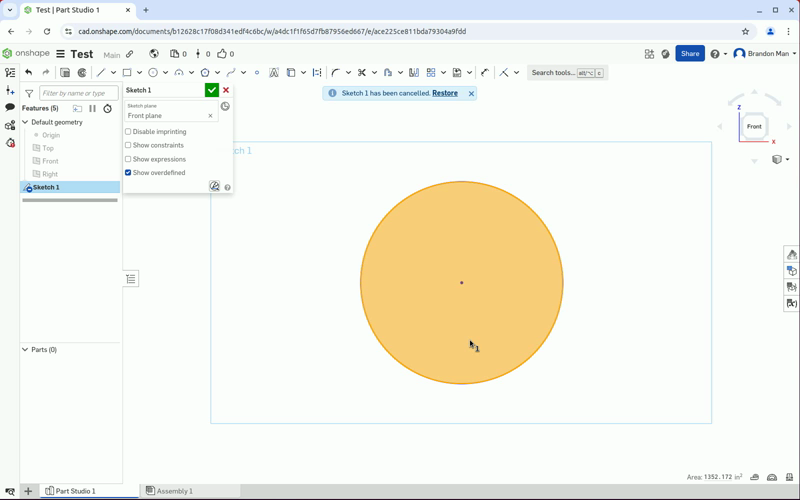
mouse_move(73, 352)
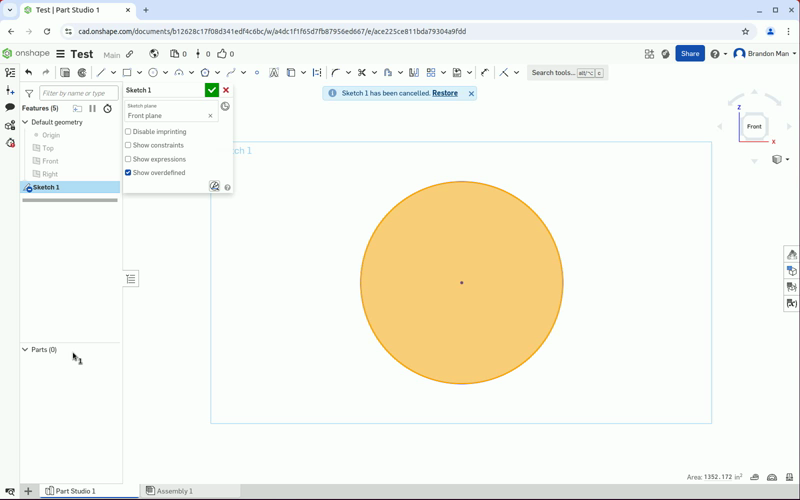
key(shift+y)
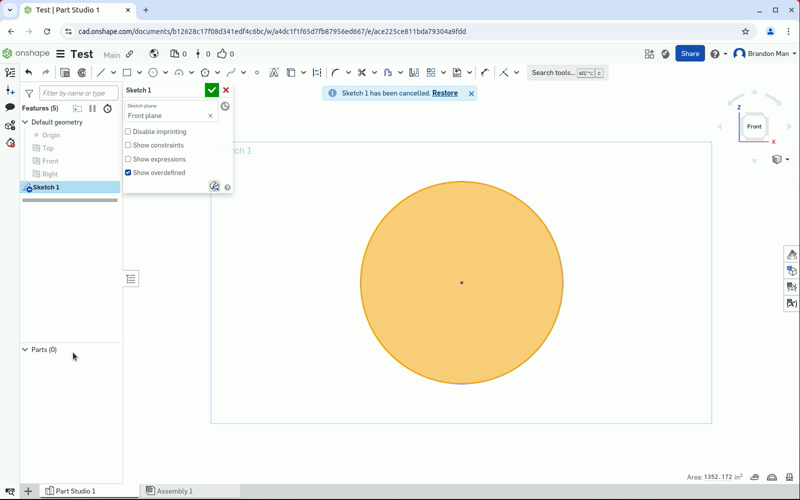
key(shift+e)
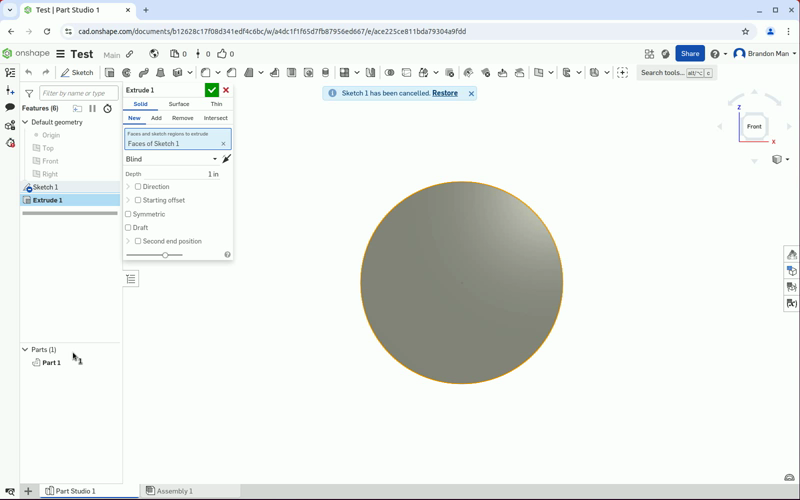
mouse_move(143, 106)
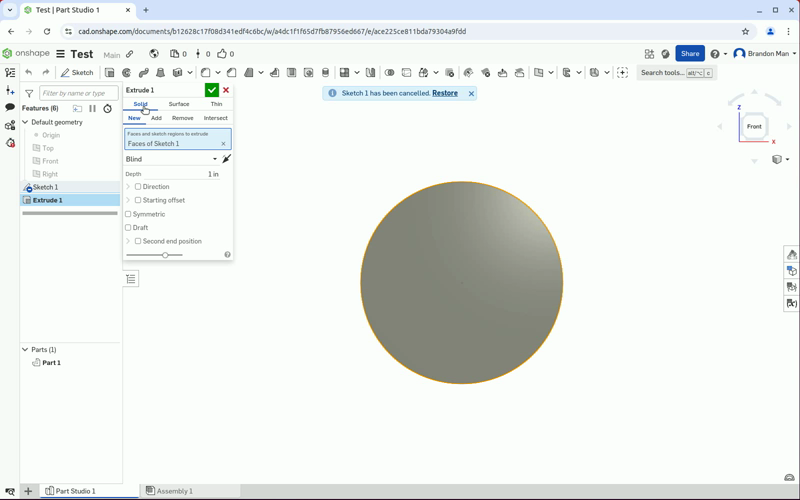
click(143, 106)
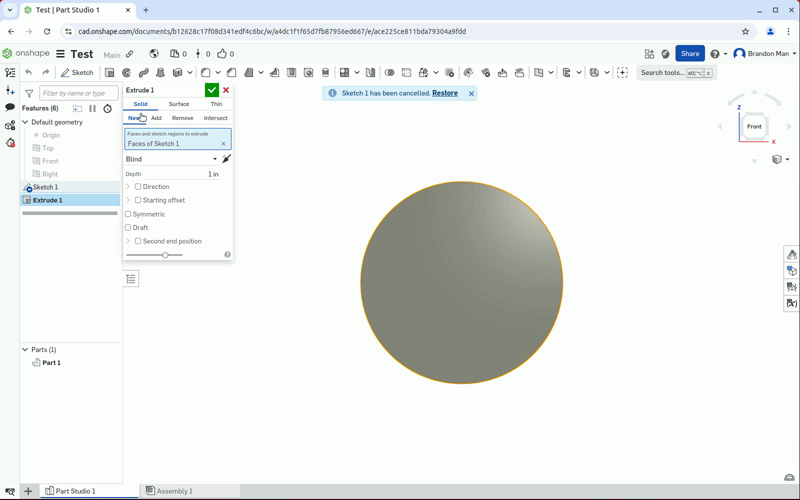
mouse_move(137, 120)
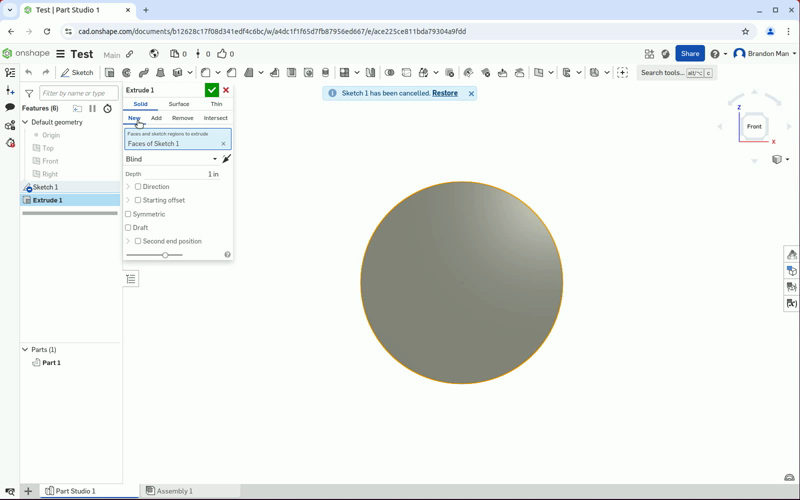
click(137, 120)
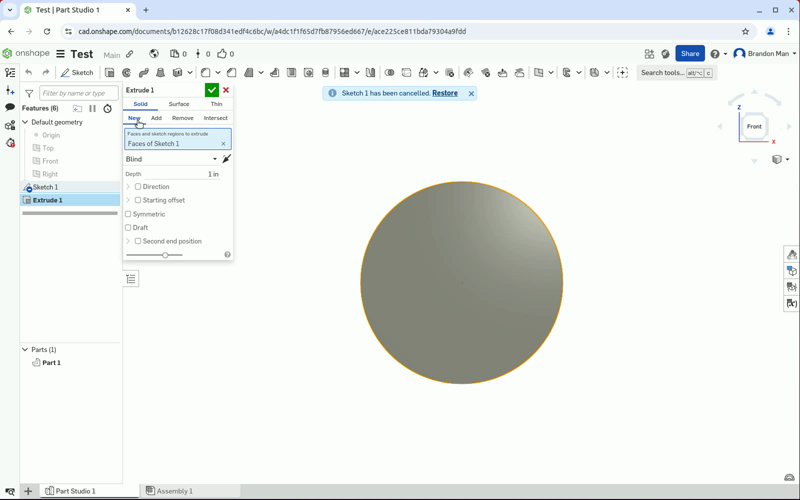
key(tab, 4)
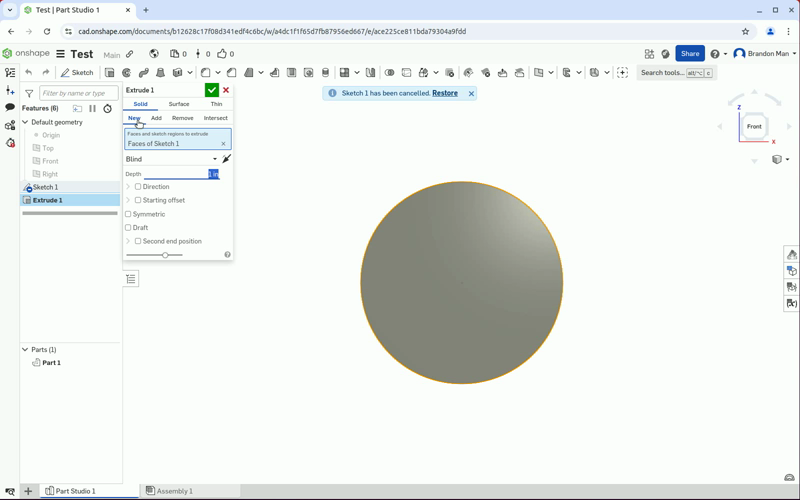
text(2.166)
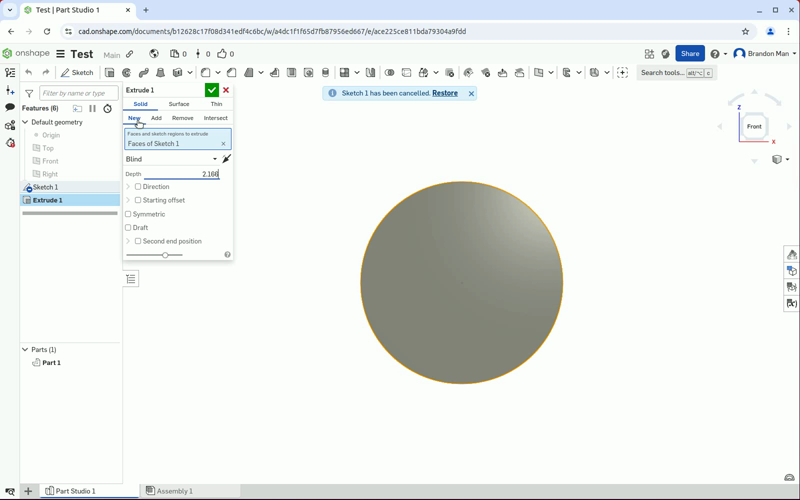
key(enter)
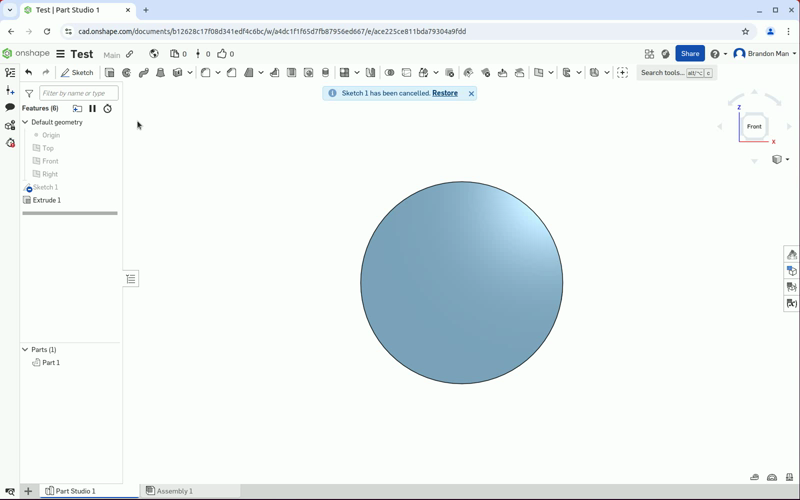
key(shift+h)
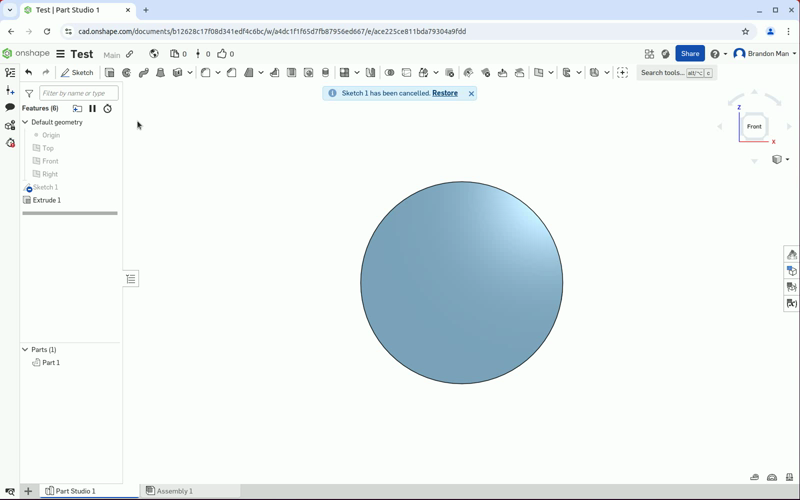
key(shift+h)
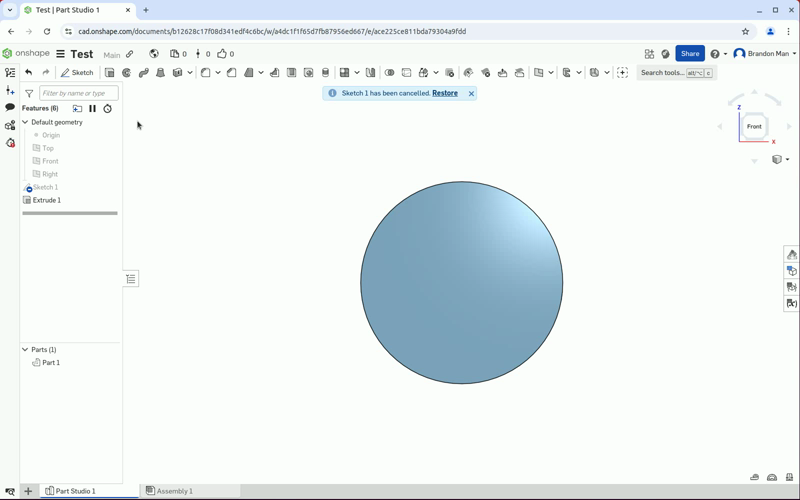
mouse_move(73, 189)
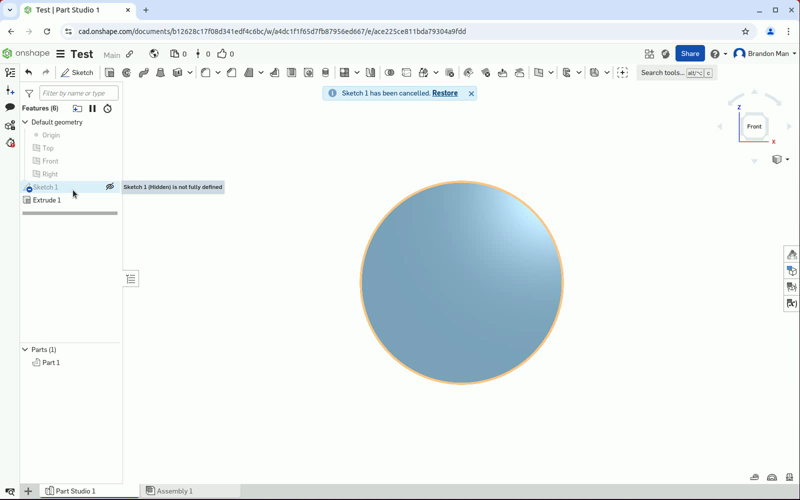
click(73, 189)
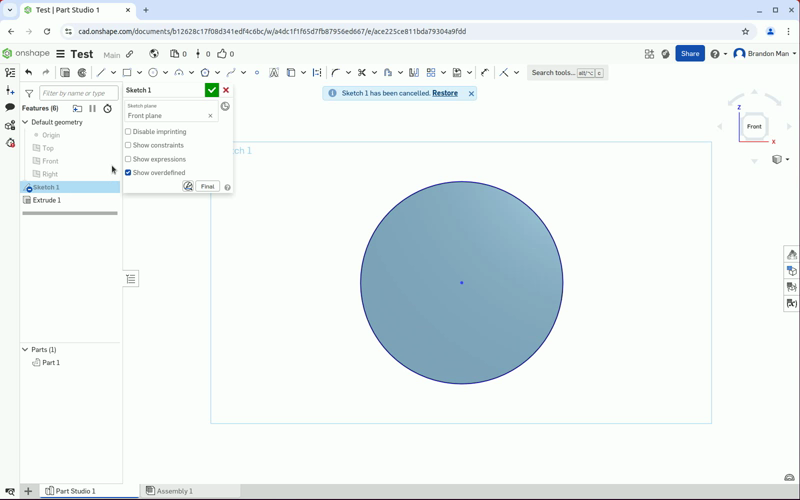
mouse_move(229, 92)
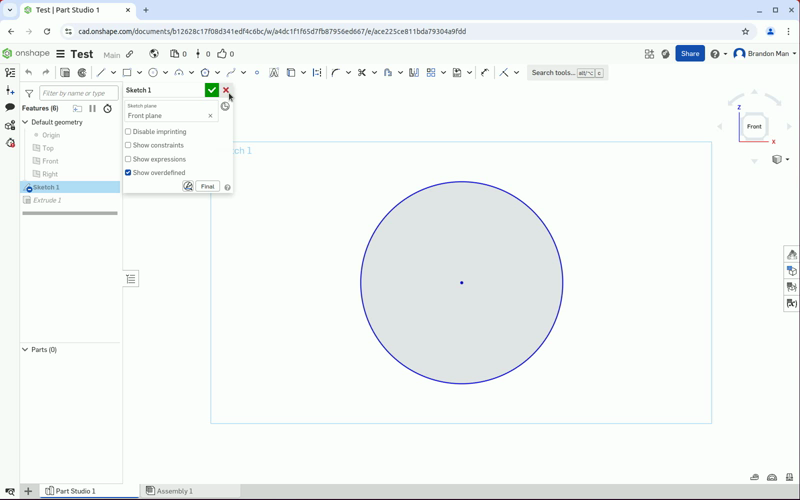
click(229, 92)
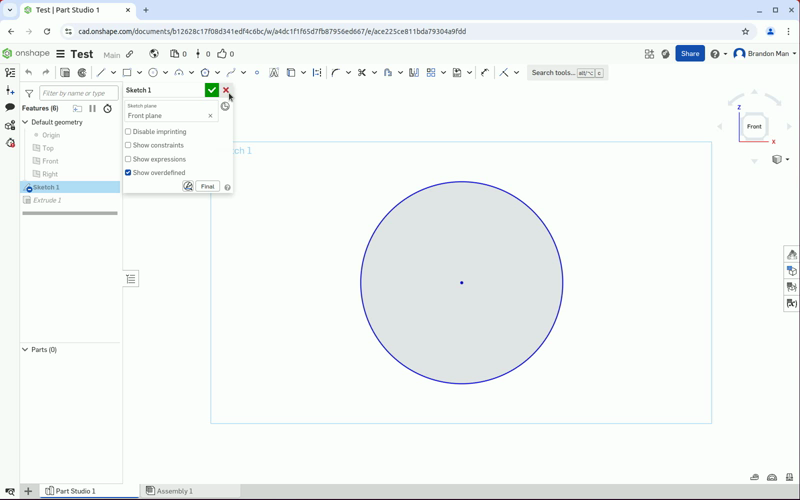
key(shift+s)
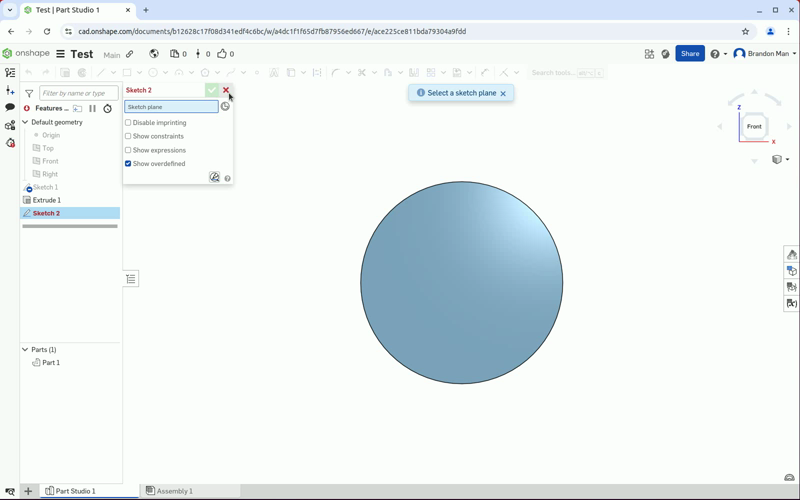
mouse_move(73, 163)
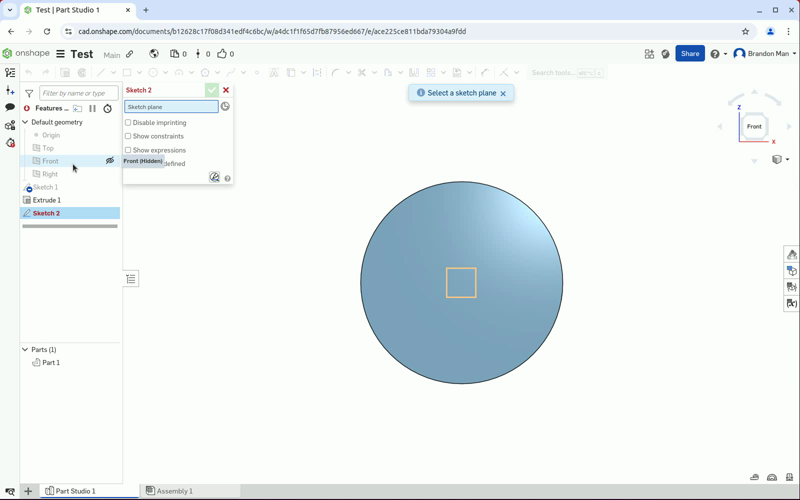
click(73, 163)
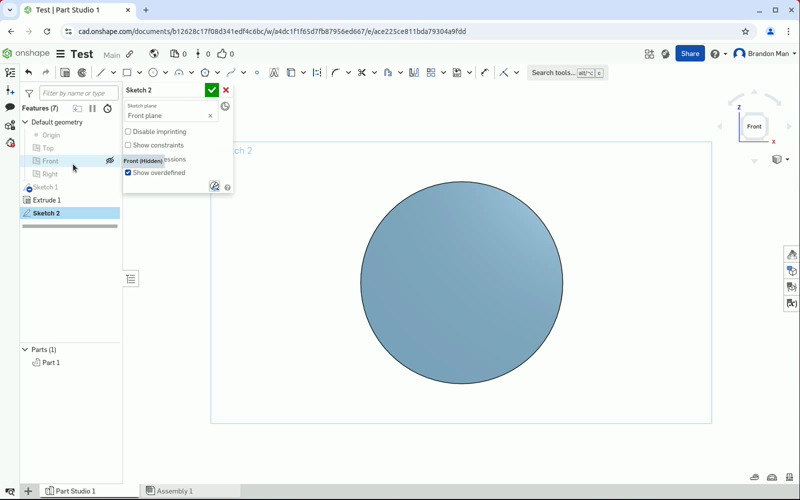
mouse_move(73, 352)
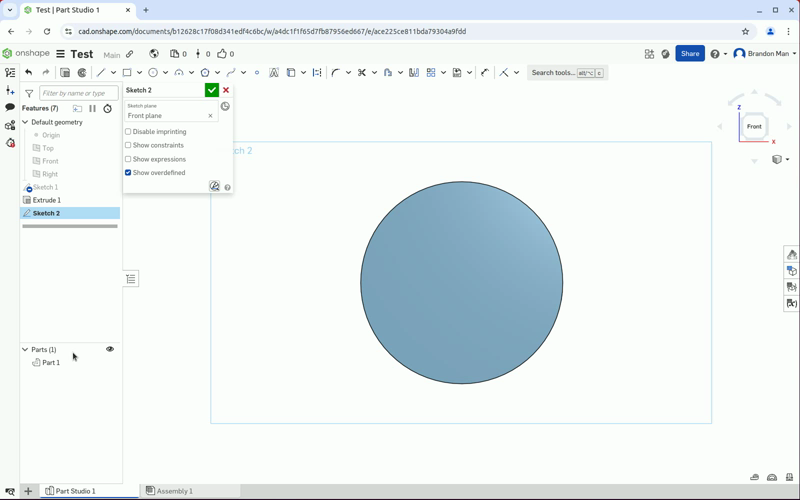
key(y)
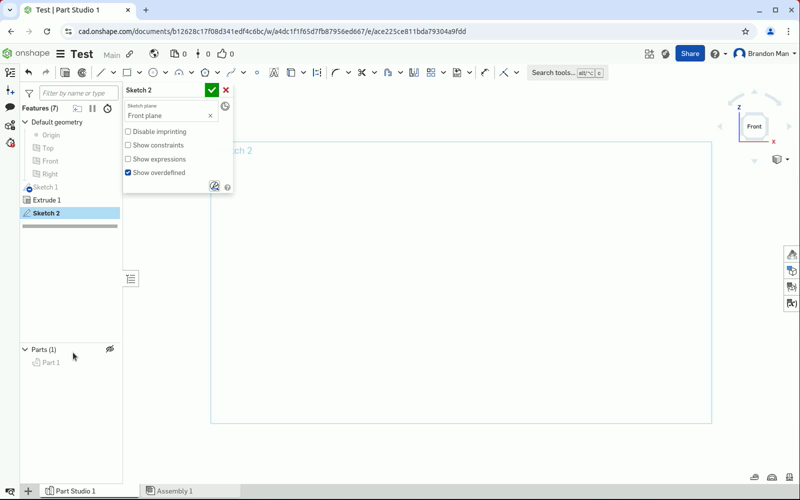
key(c)
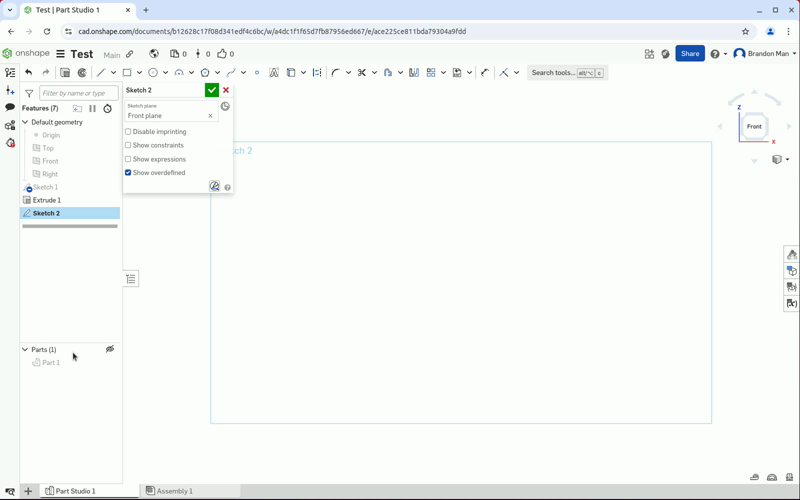
key_down(shift)
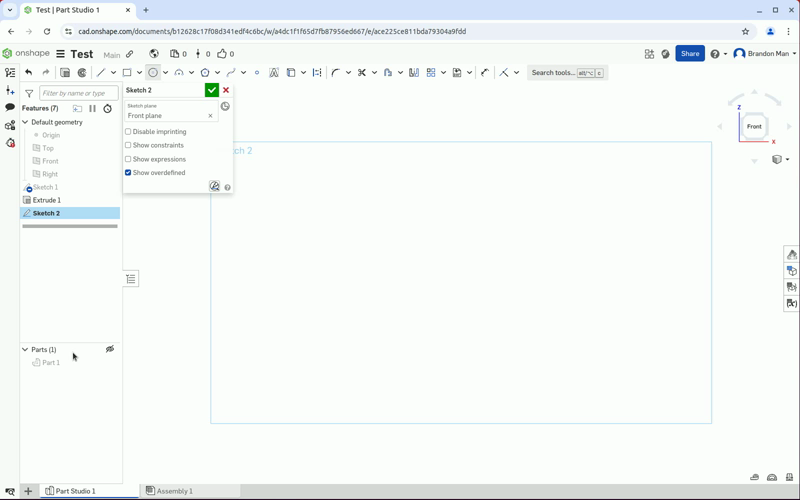
mouse_move(461, 282)
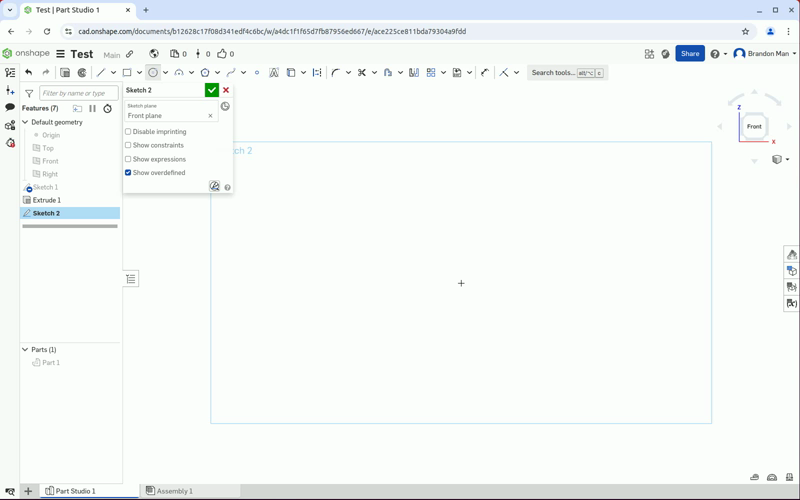
click(461, 282)
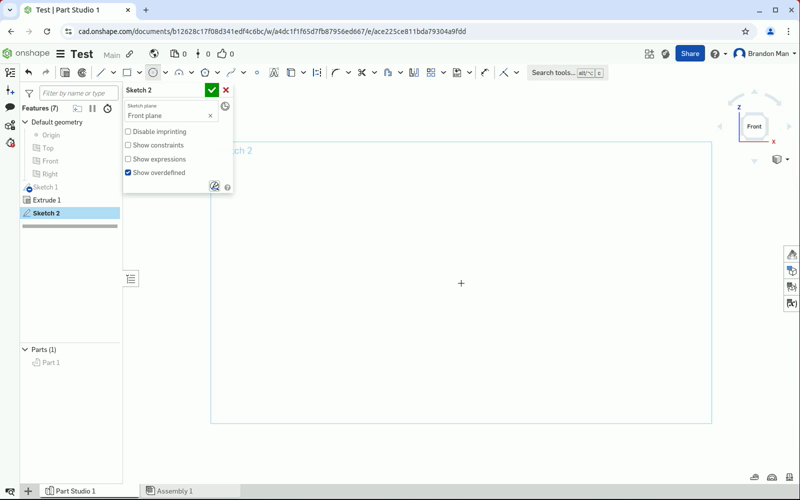
key_up(shift)
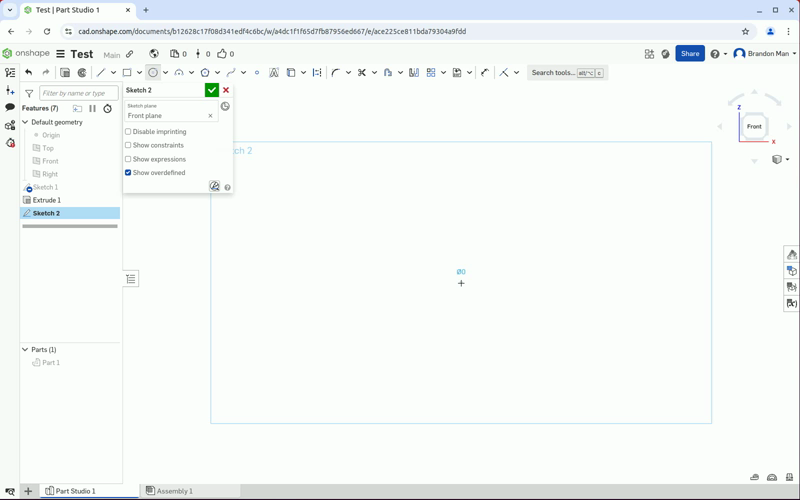
mouse_move(574, 282)
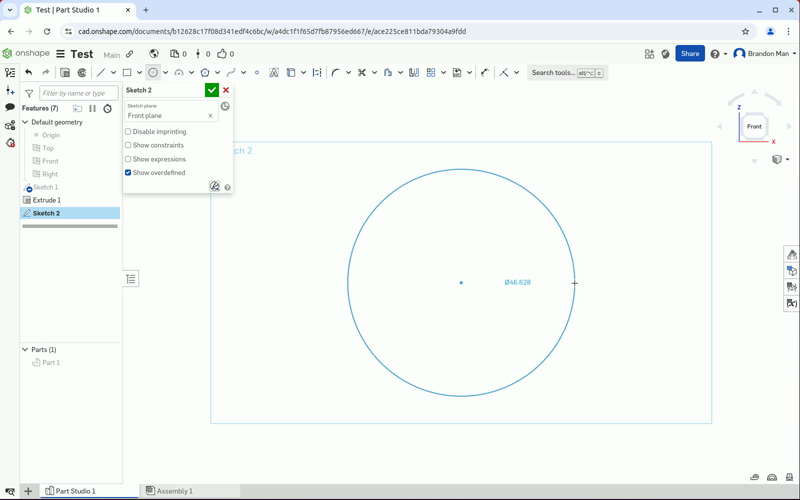
click(574, 282)
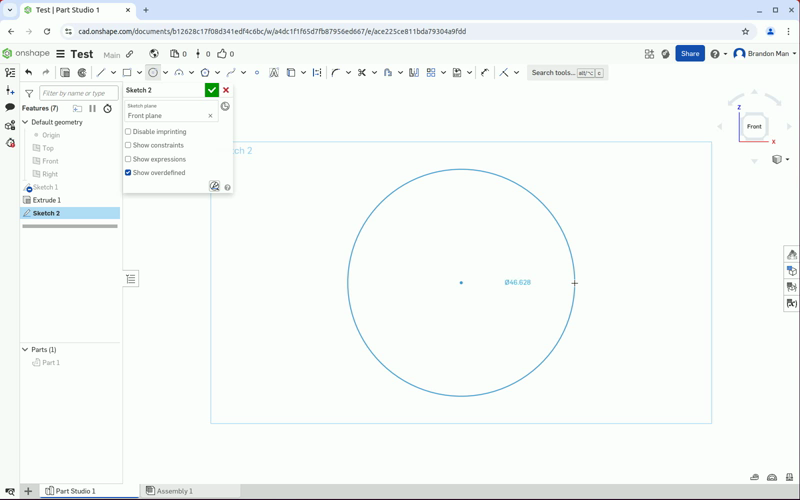
key(esc)
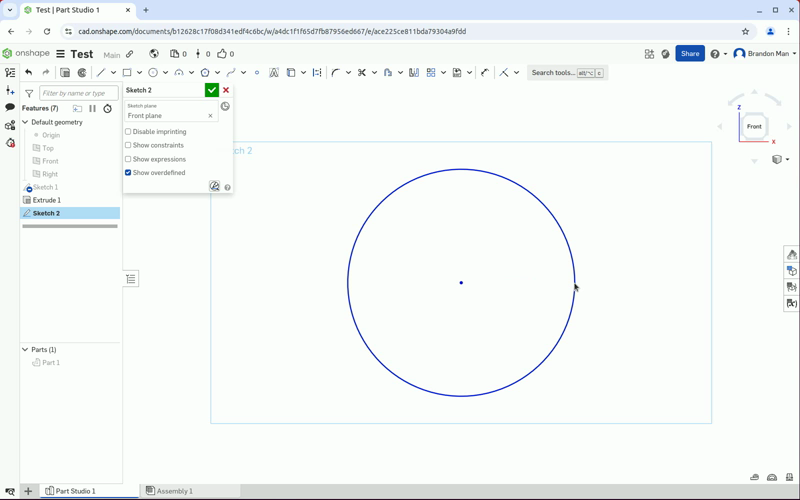
mouse_move(539, 293)
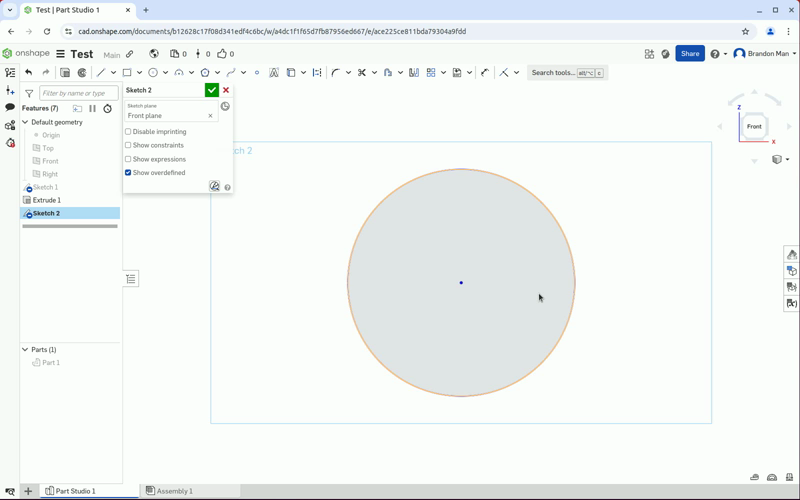
click(539, 293)
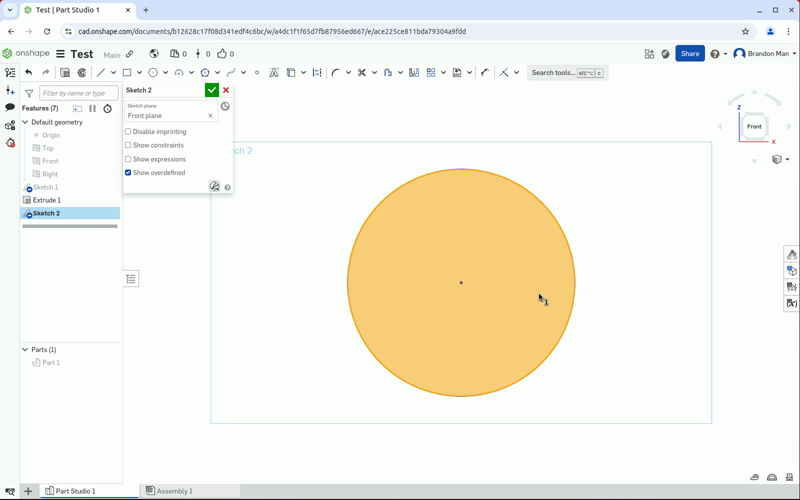
mouse_move(73, 352)
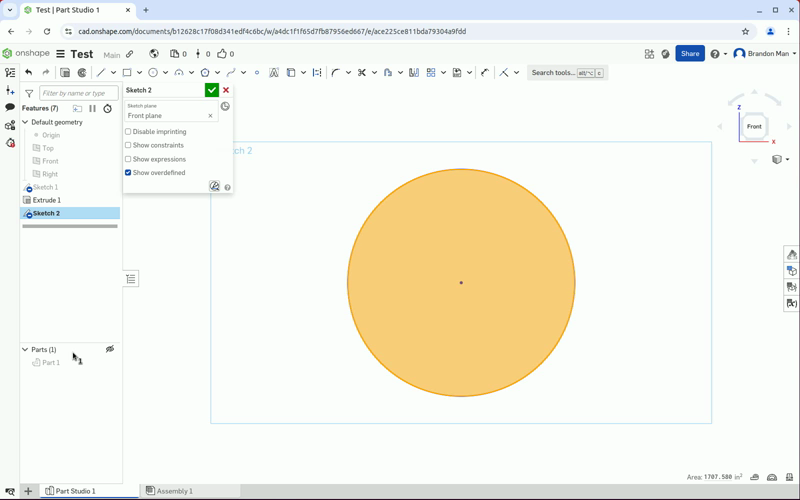
key(shift+y)
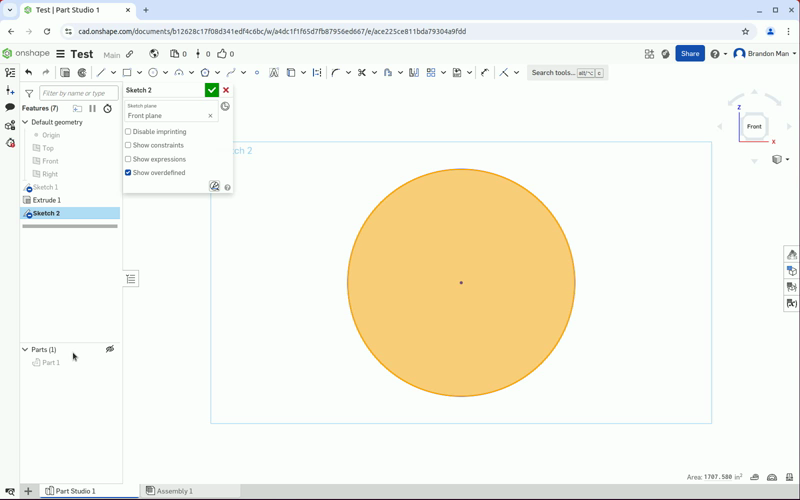
key(shift+e)
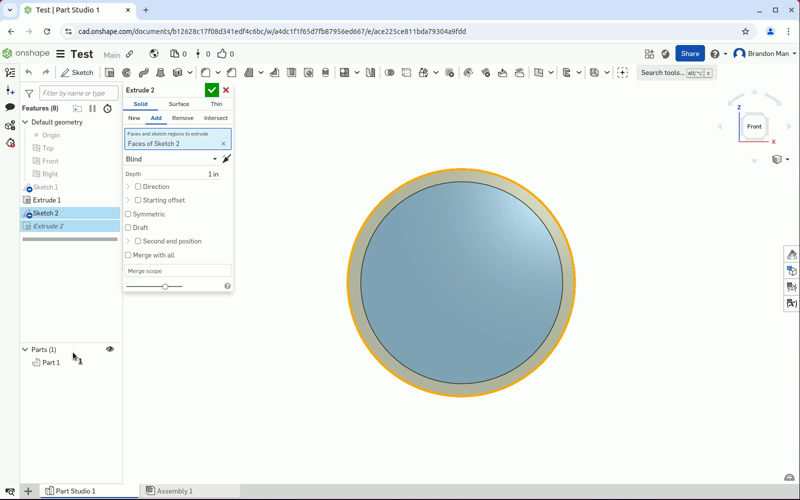
mouse_move(143, 106)
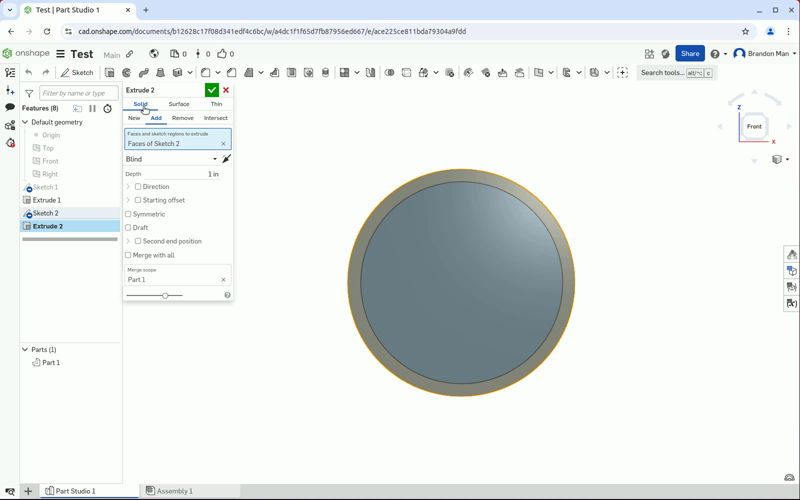
click(143, 106)
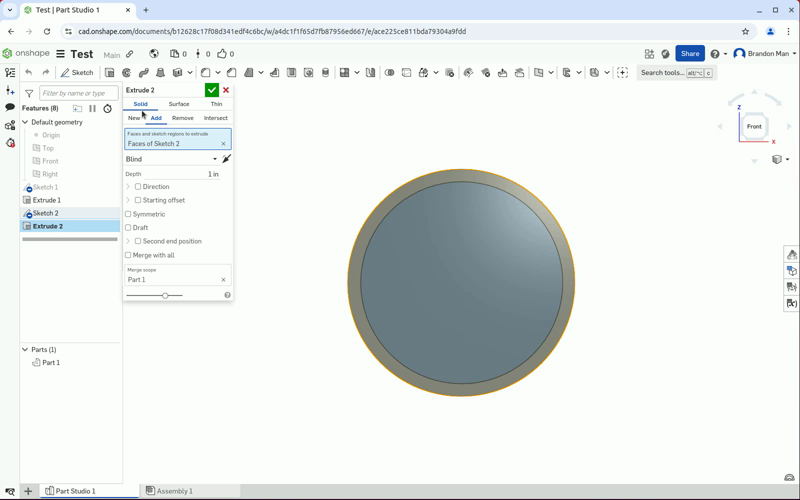
mouse_move(137, 120)
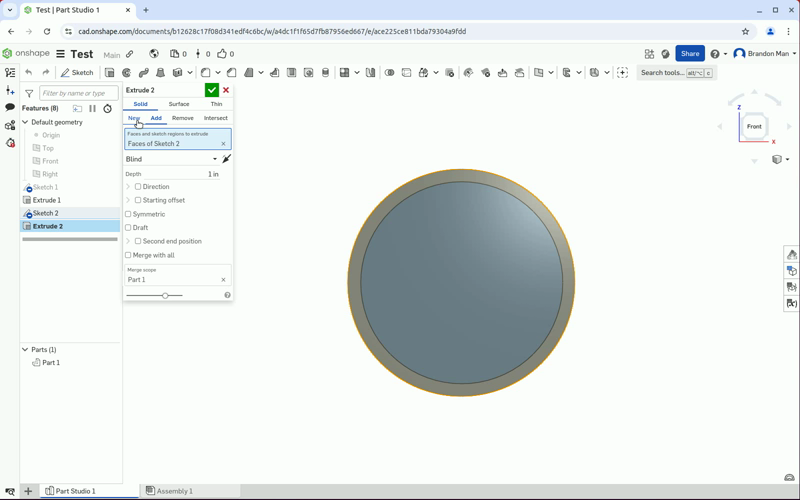
click(137, 120)
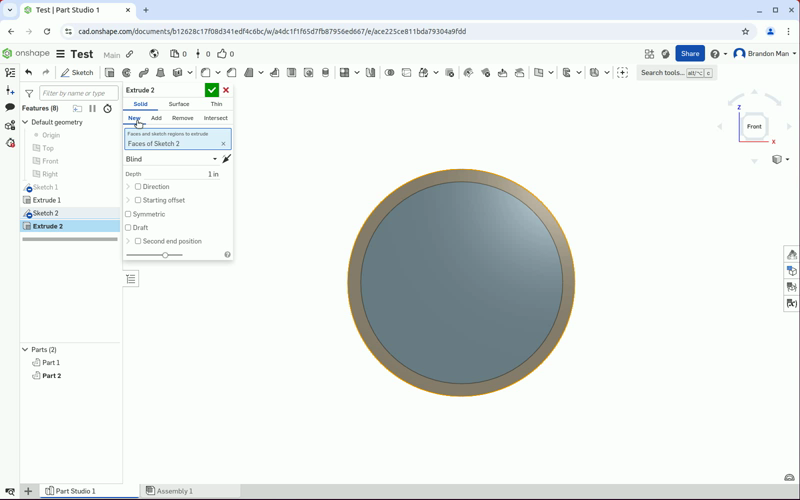
key(tab, 4)
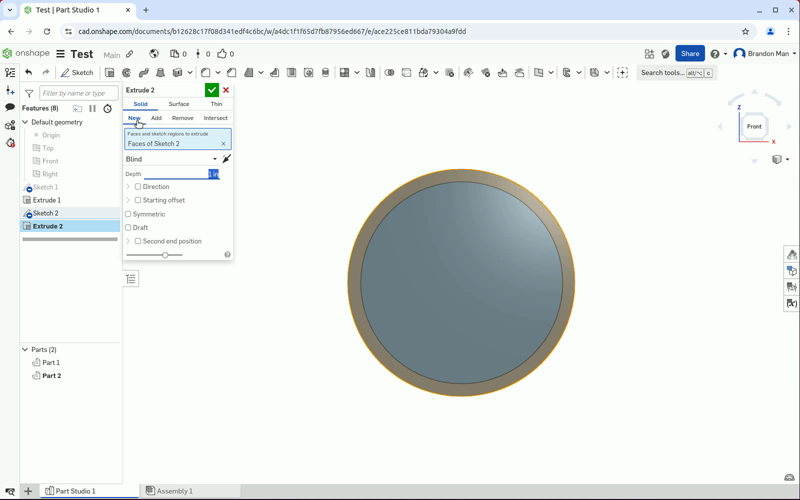
text(-2.166)
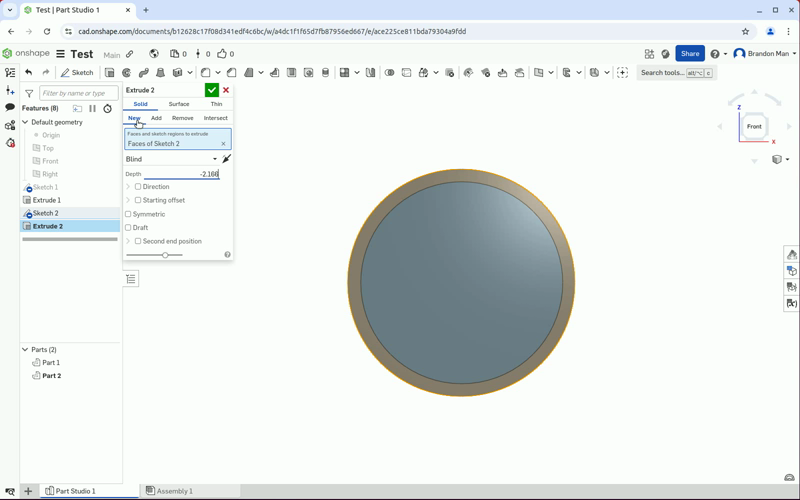
key(enter)
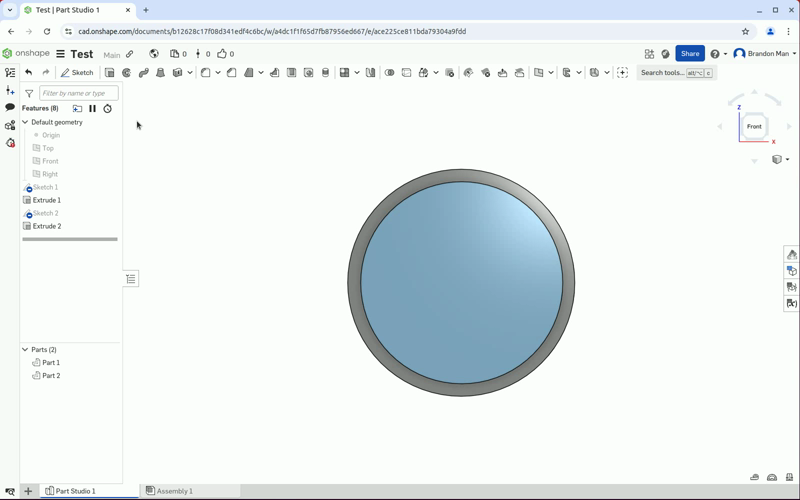
key(shift+h)
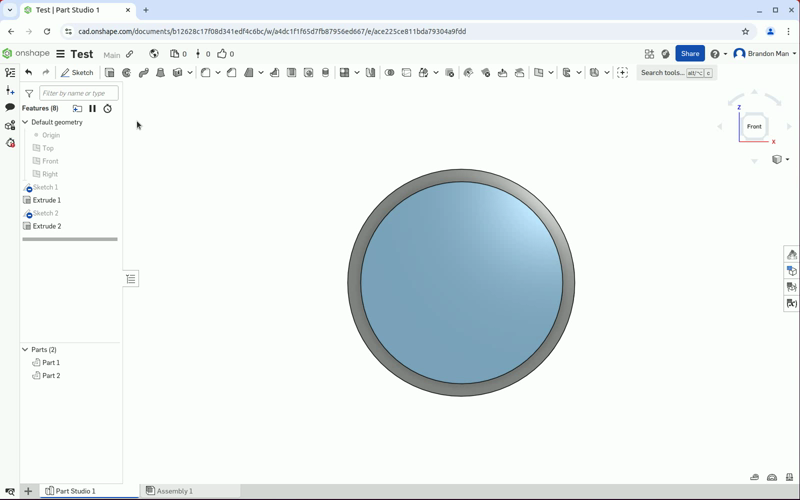
key(shift+h)
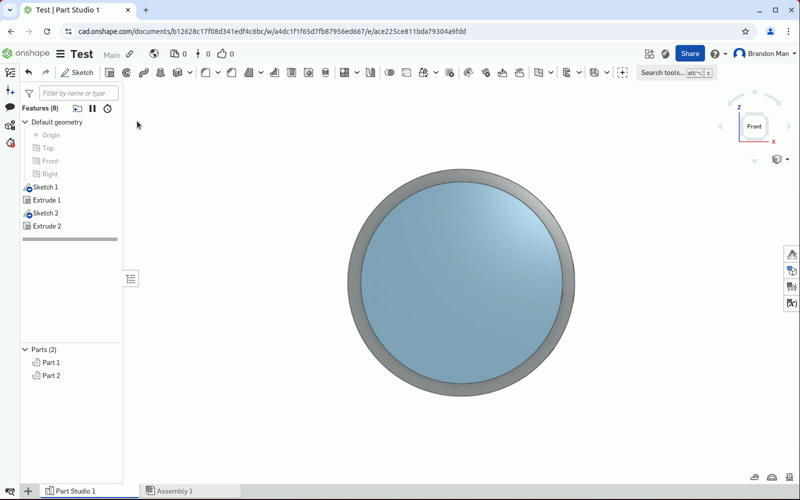
key(shift+7)
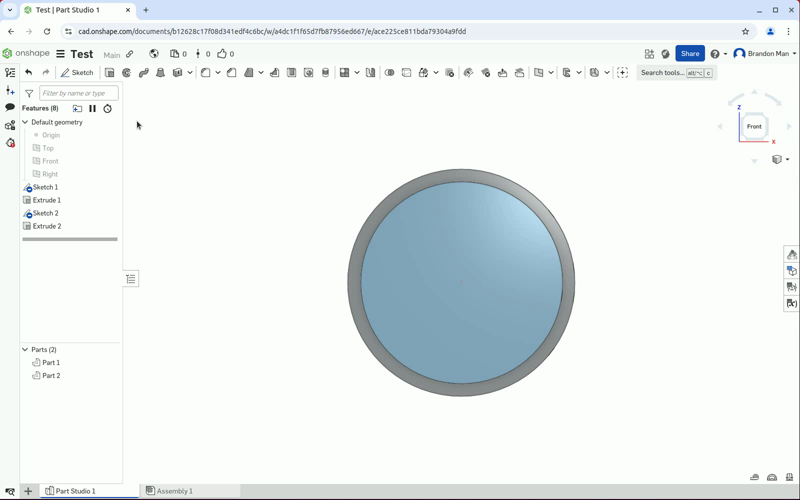
key(left, 2)
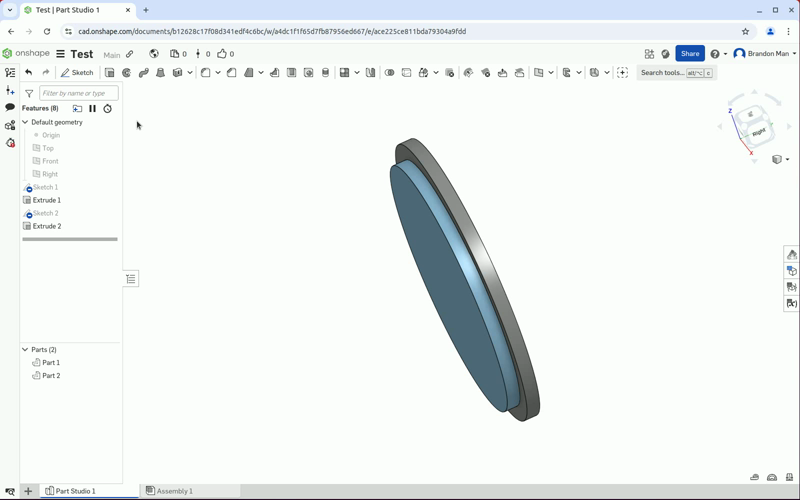
key(down, 2)
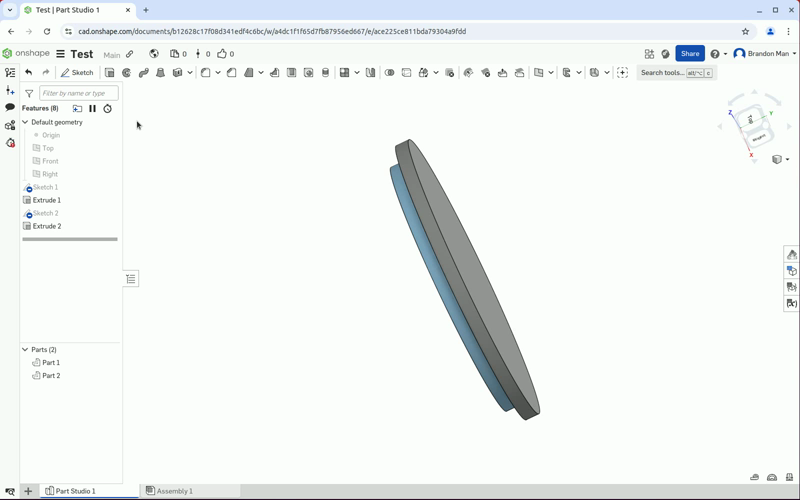
key(up, 2)
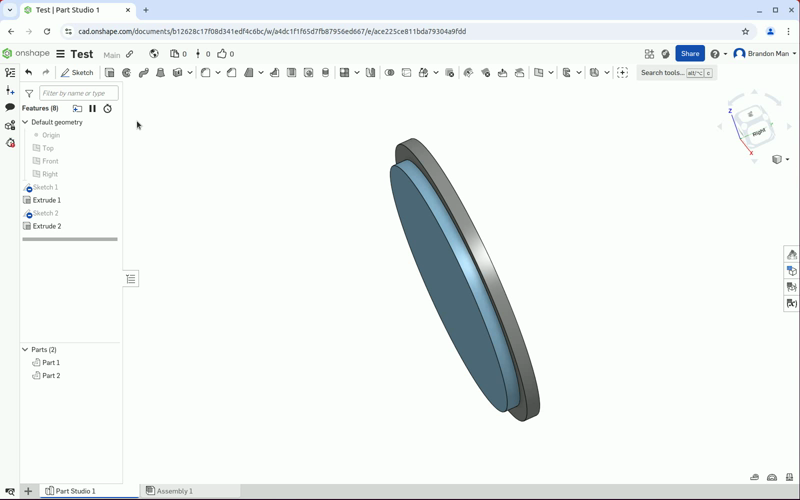
key(right, 2)
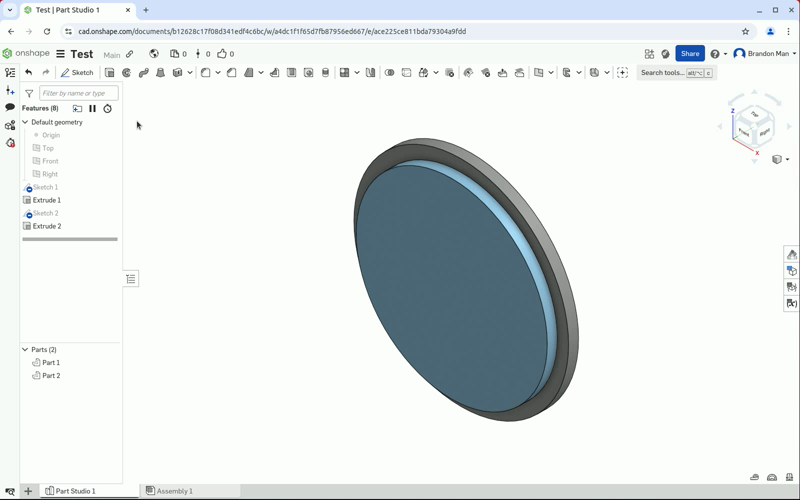
mouse_move(73, 189)
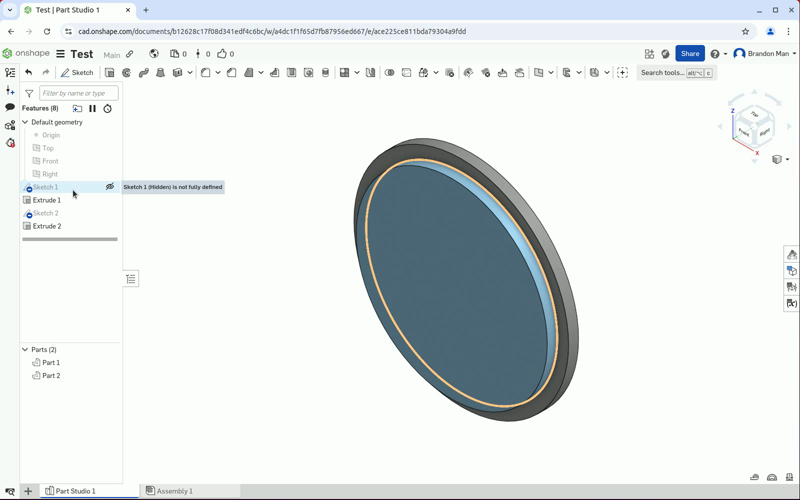
click(73, 189)